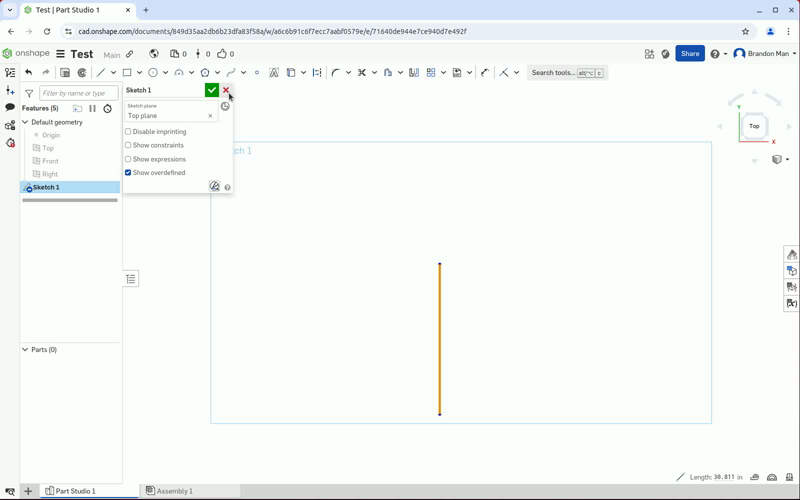
key(shift+h)
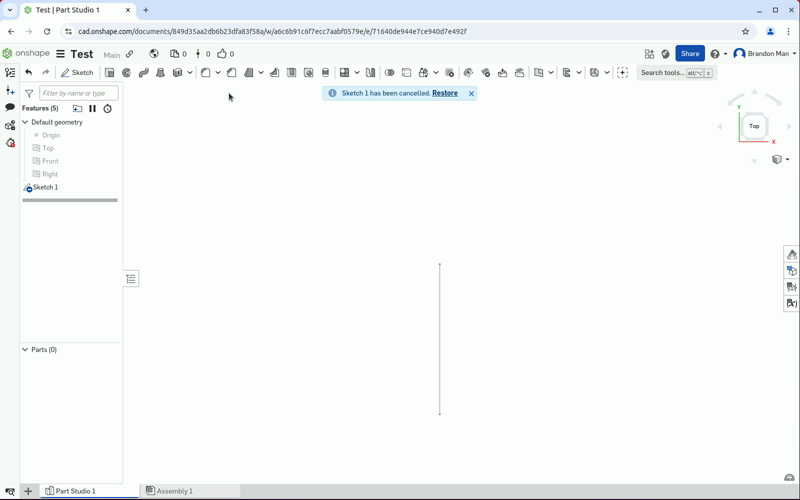
mouse_move(73, 352)
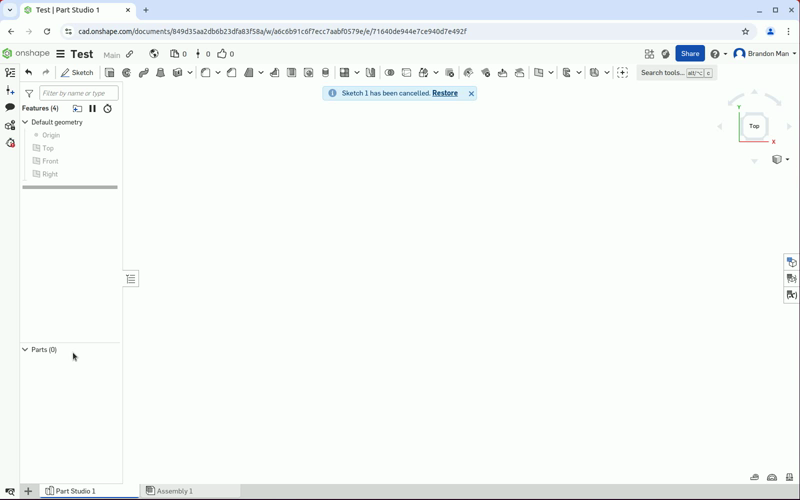
key(y)
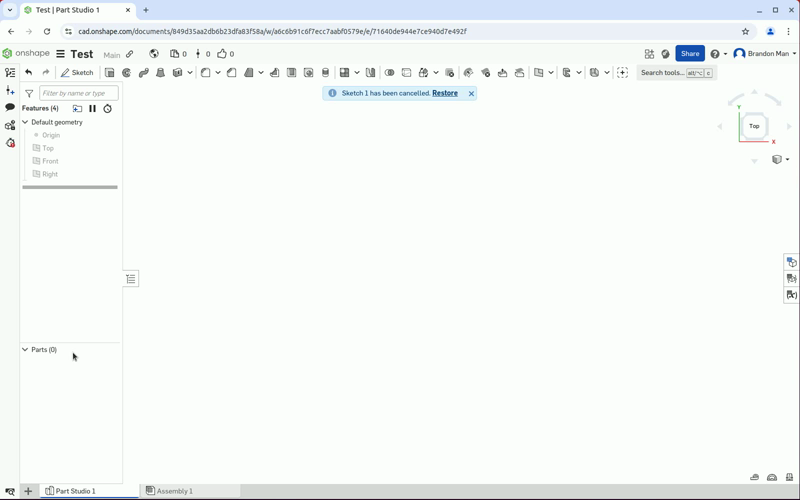
key(shift+p)
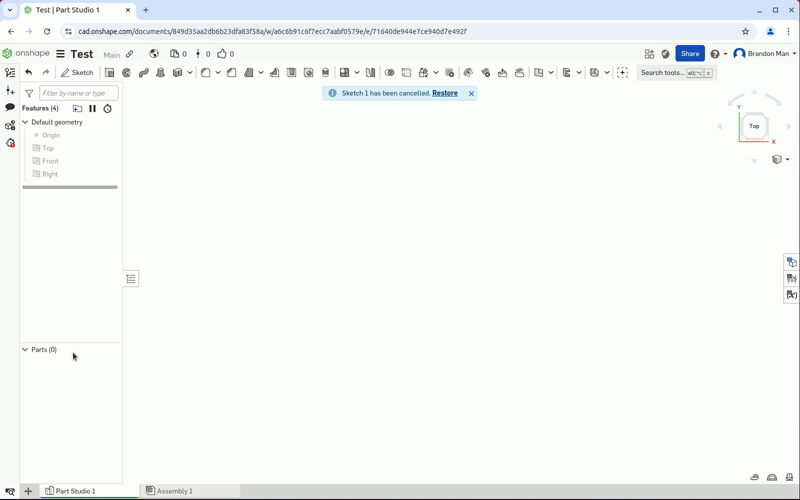
key(space)
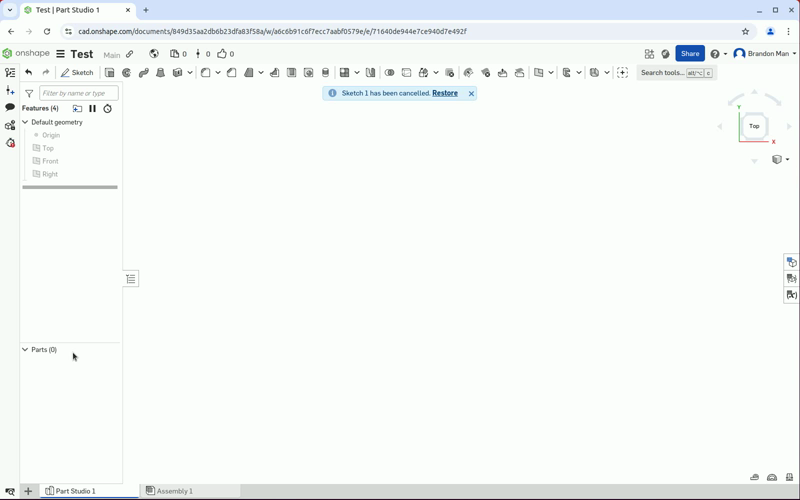
key_down(shift)
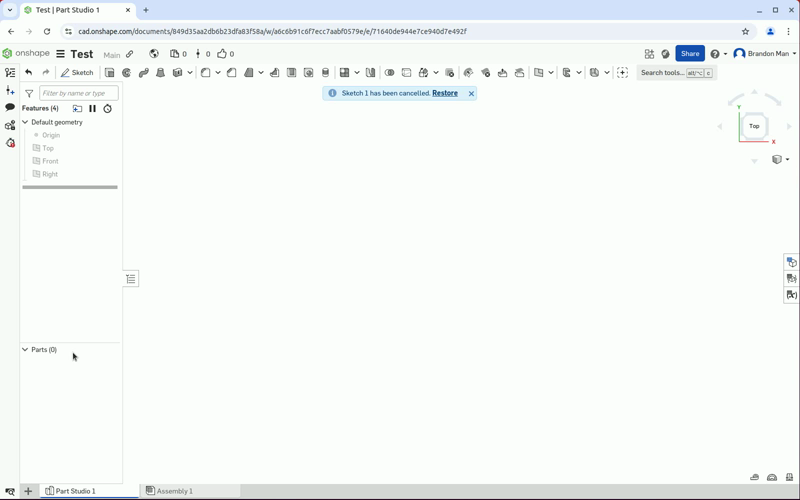
key(up)
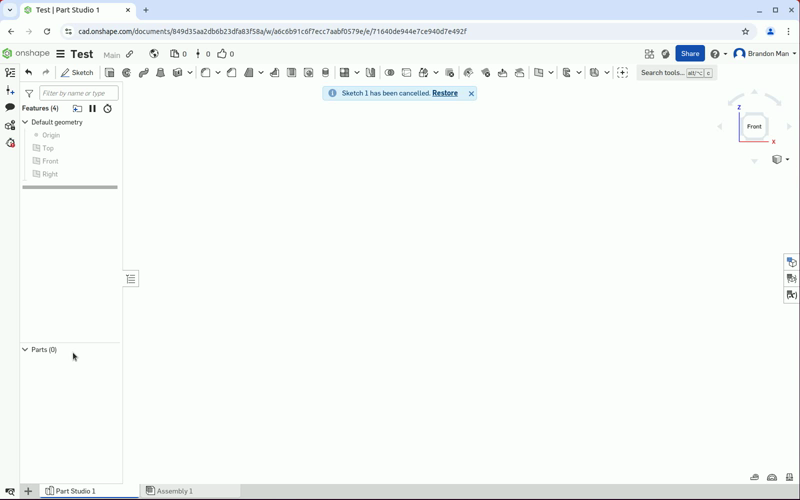
key_up(shift)
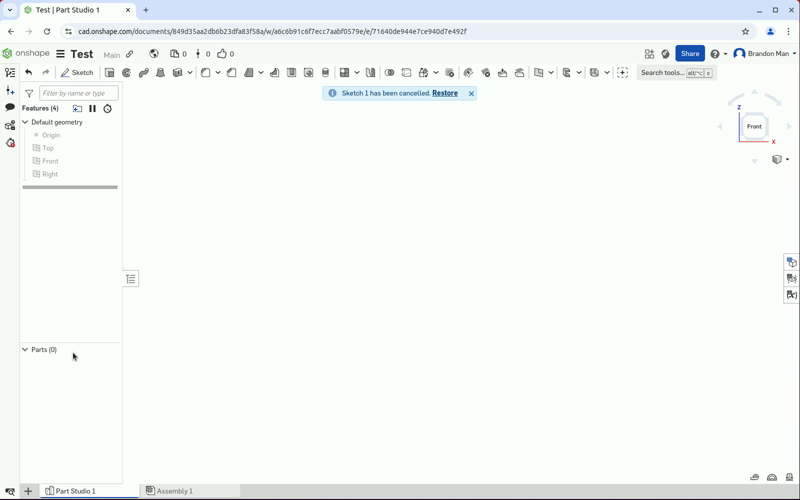
mouse_move(73, 352)
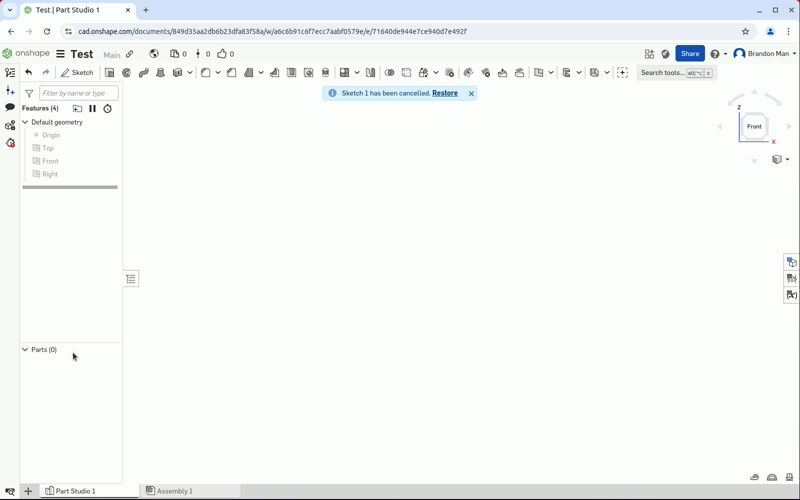
key(shift+y)
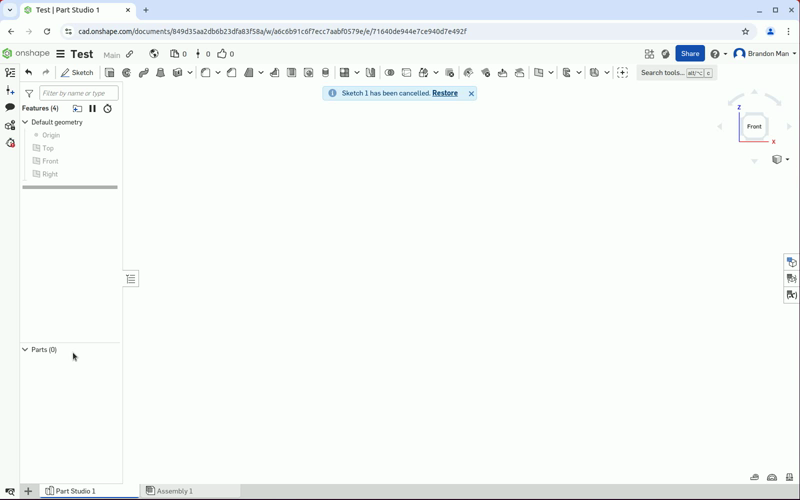
key(shift+s)
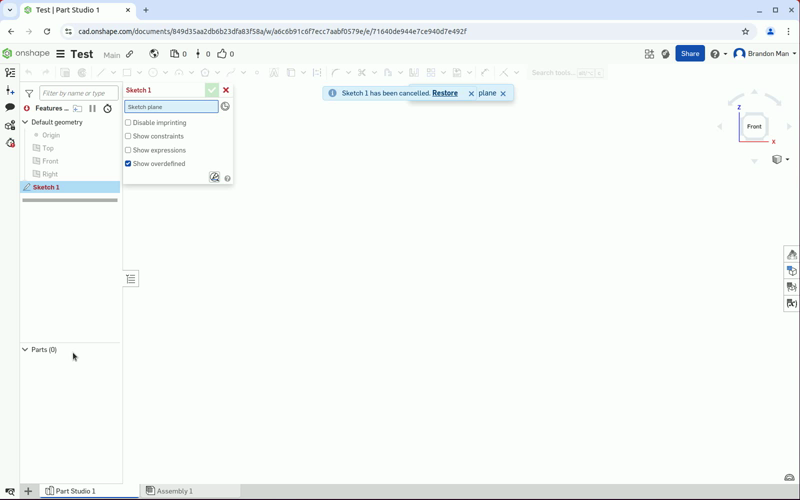
mouse_move(73, 163)
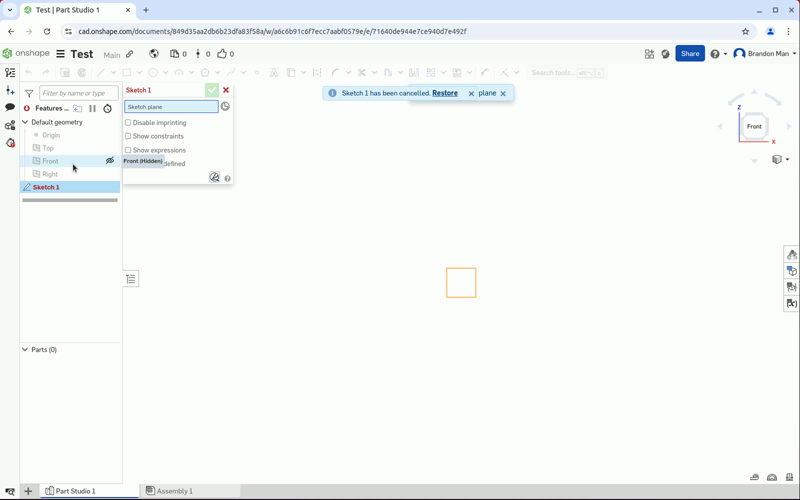
click(73, 163)
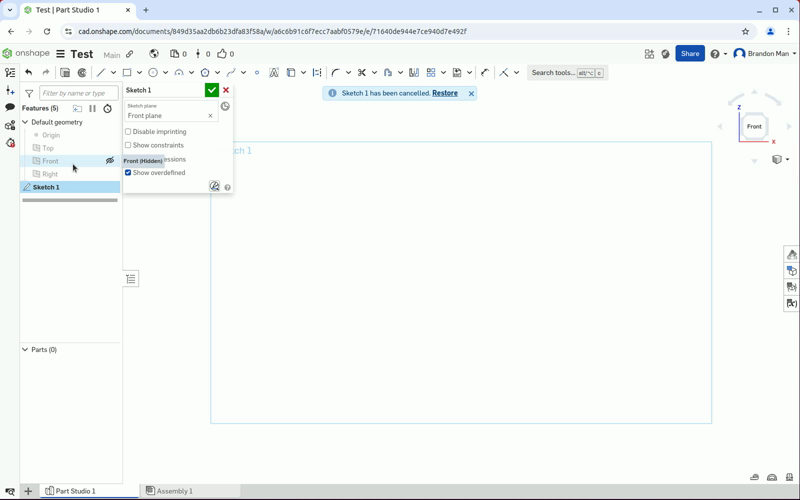
mouse_move(73, 352)
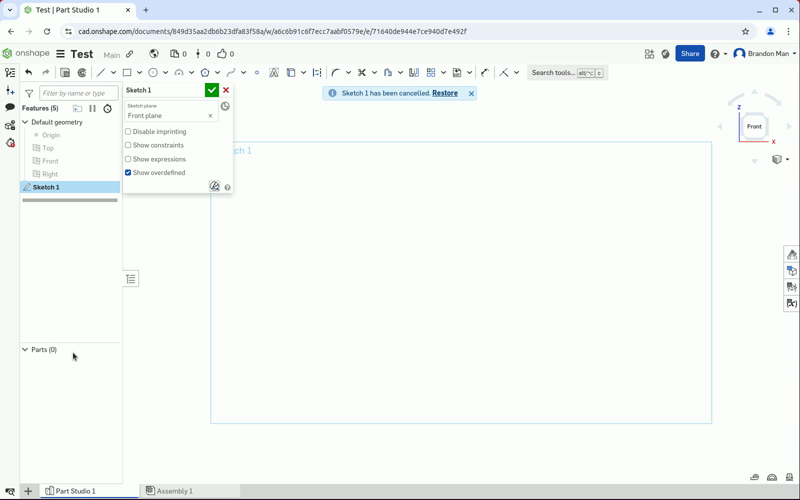
key(y)
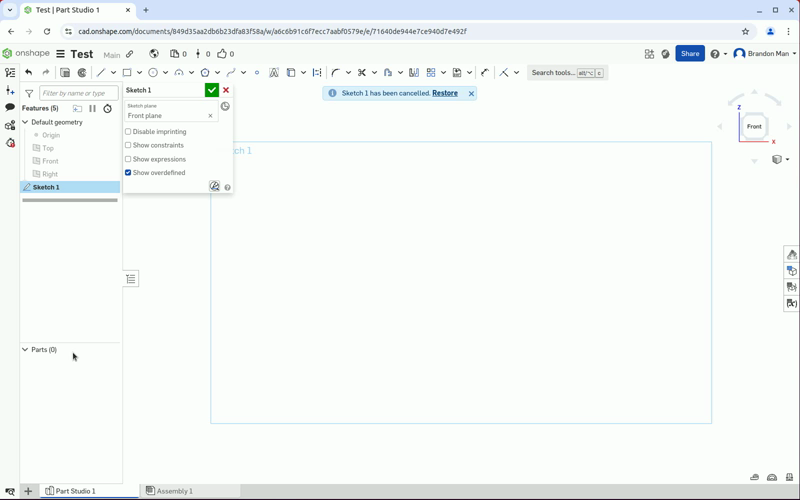
key(c)
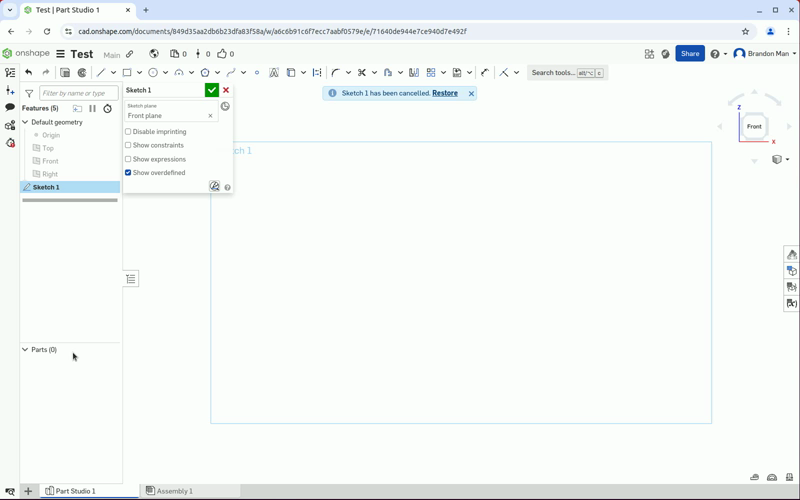
key_down(shift)
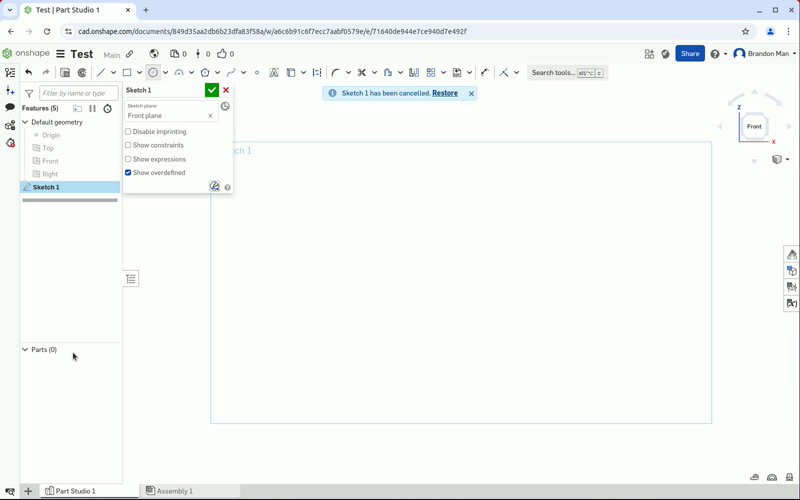
mouse_move(461, 282)
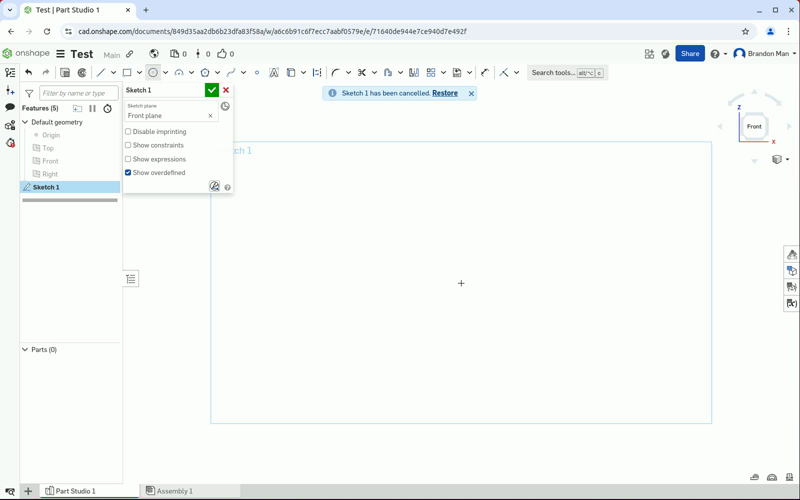
click(461, 282)
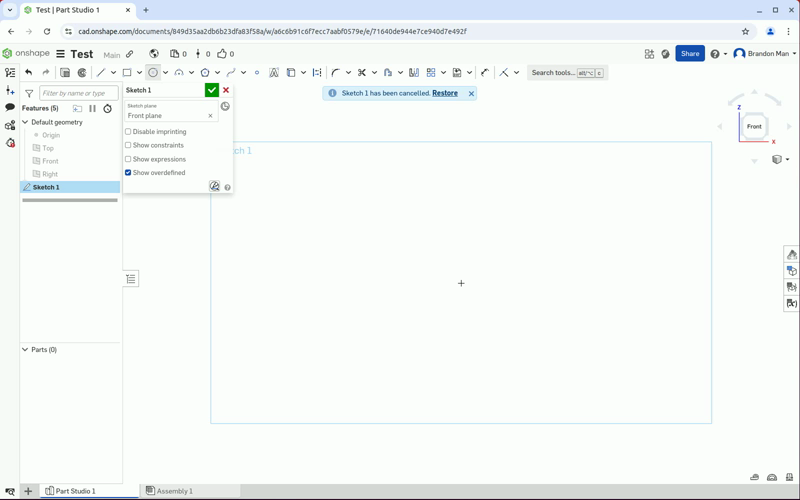
key_up(shift)
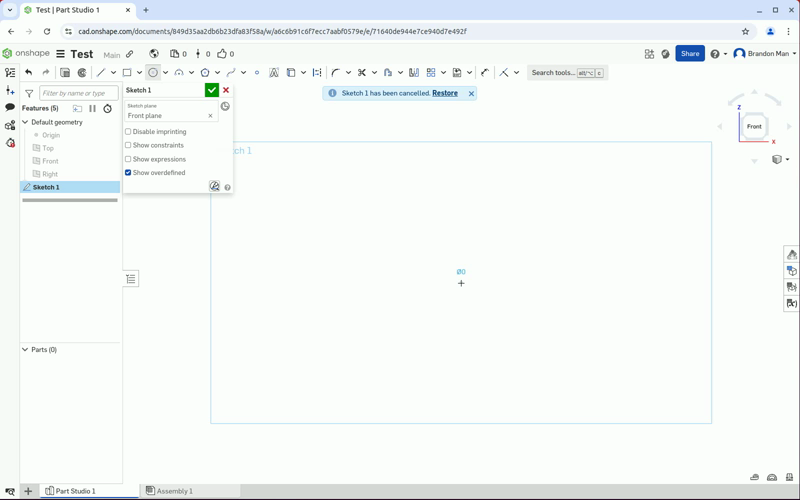
mouse_move(574, 282)
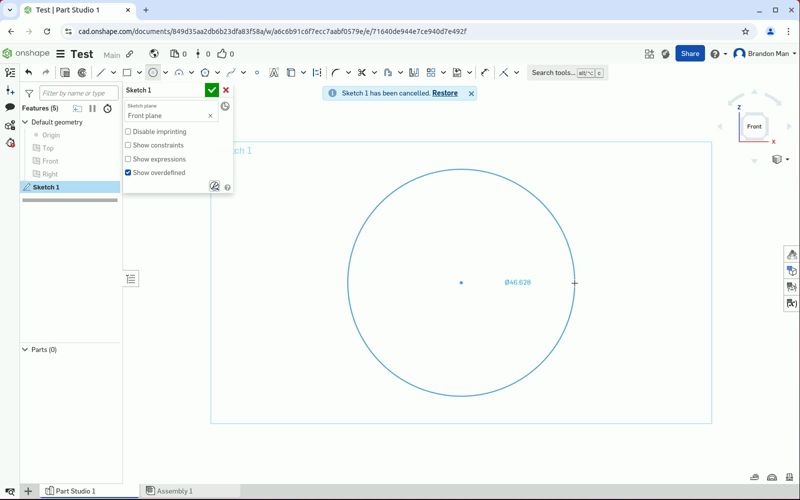
click(574, 282)
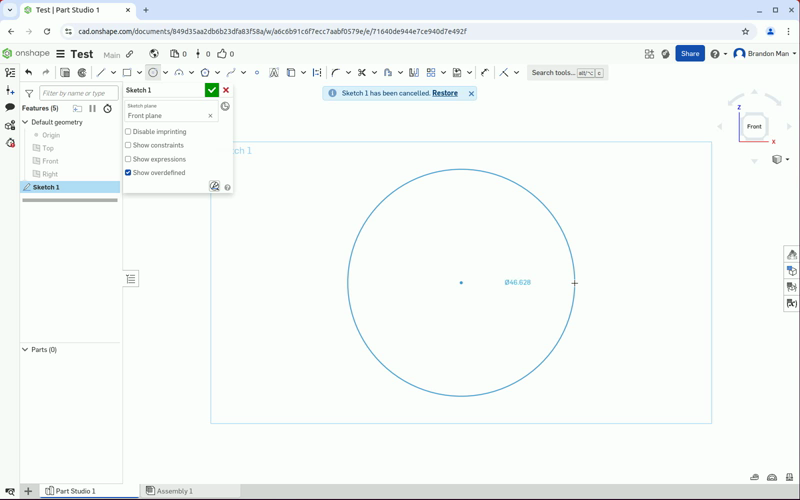
key(esc)
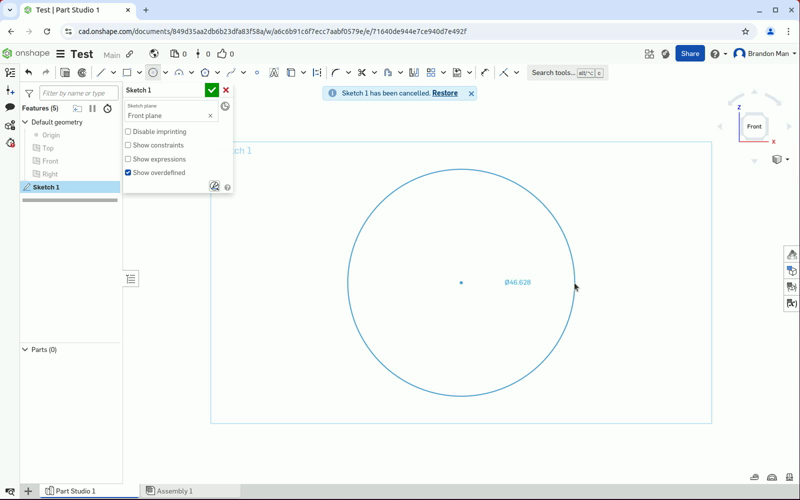
mouse_move(525, 317)
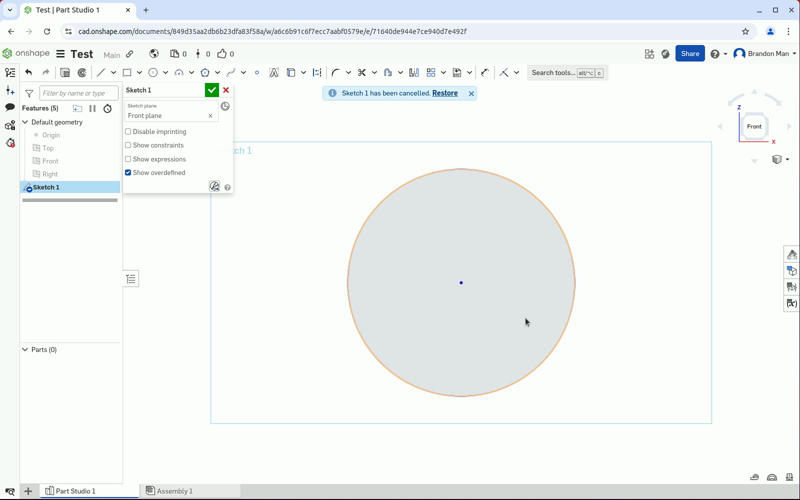
click(525, 317)
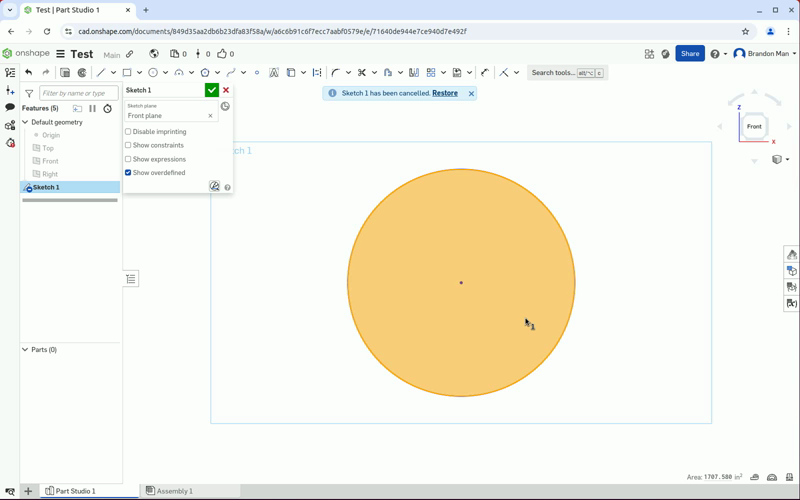
mouse_move(73, 352)
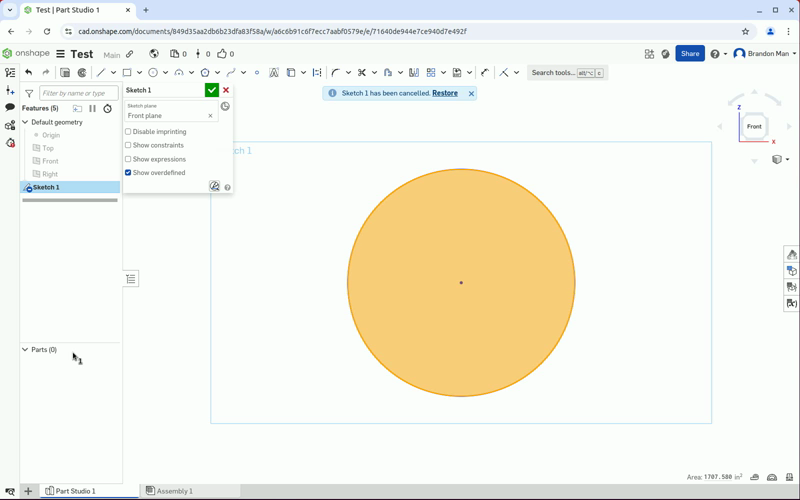
key(shift+y)
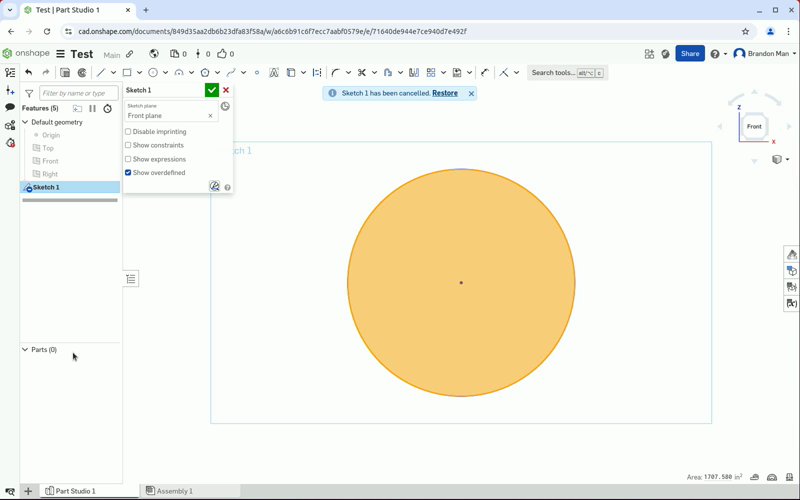
key(shift+e)
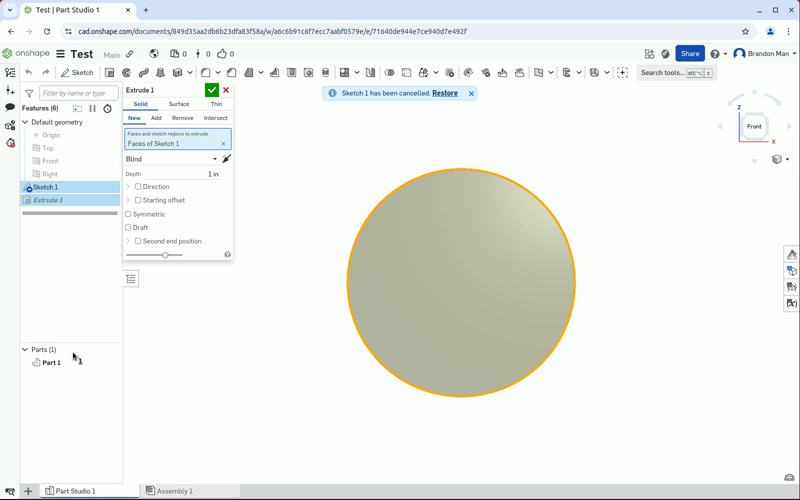
mouse_move(143, 106)
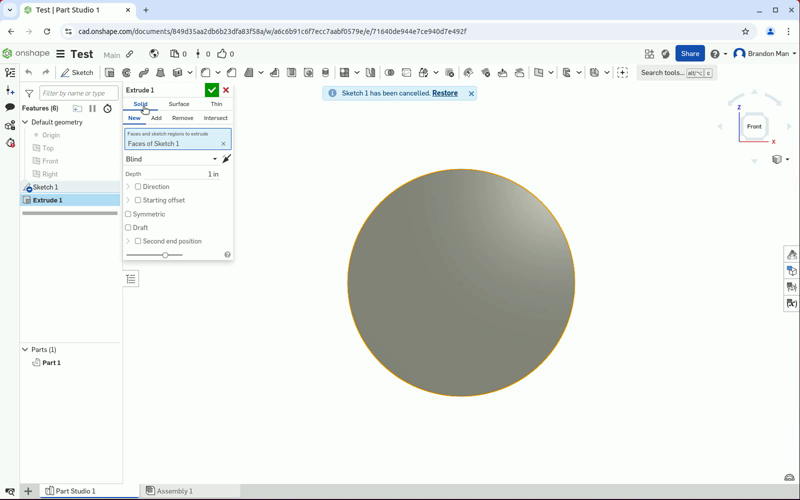
click(143, 106)
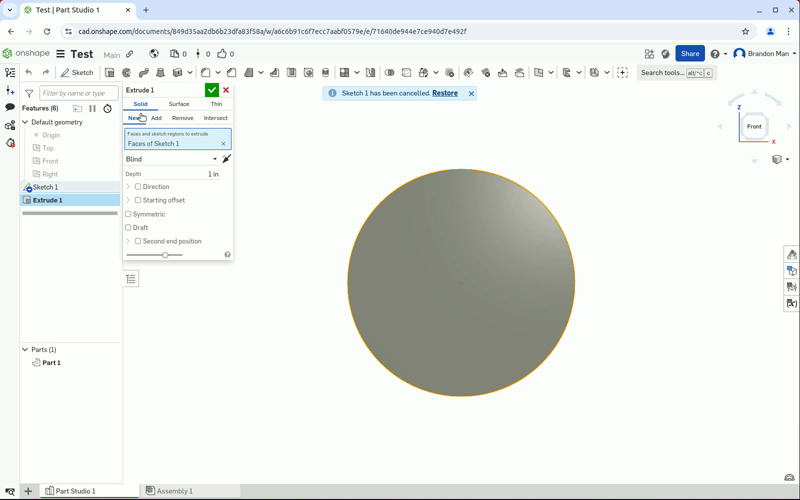
mouse_move(137, 120)
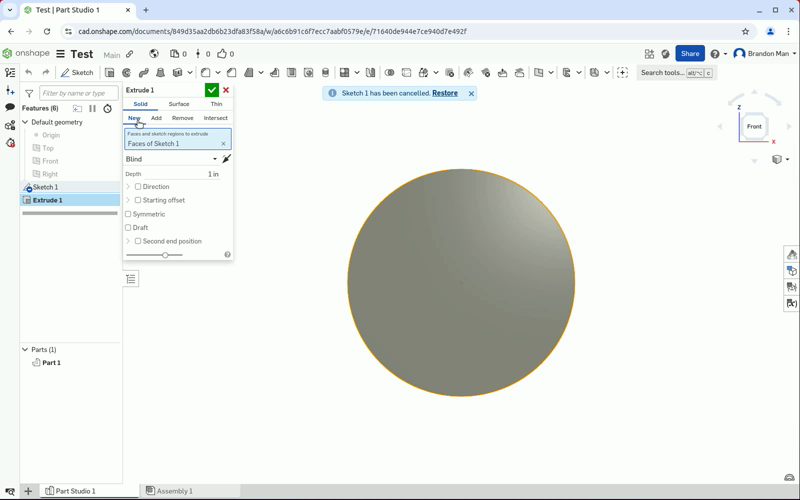
click(137, 120)
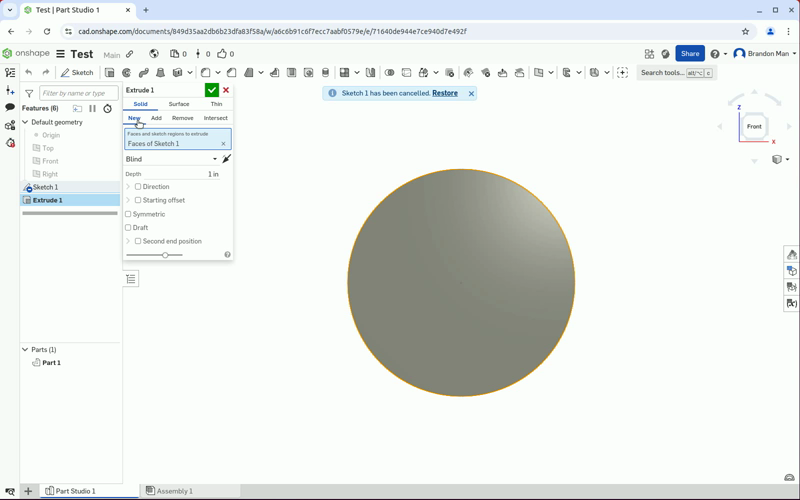
key(tab, 4)
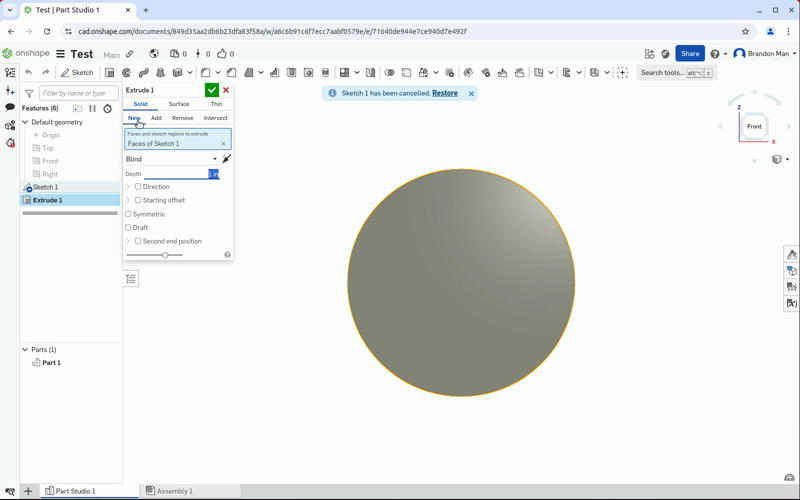
text(11.313)
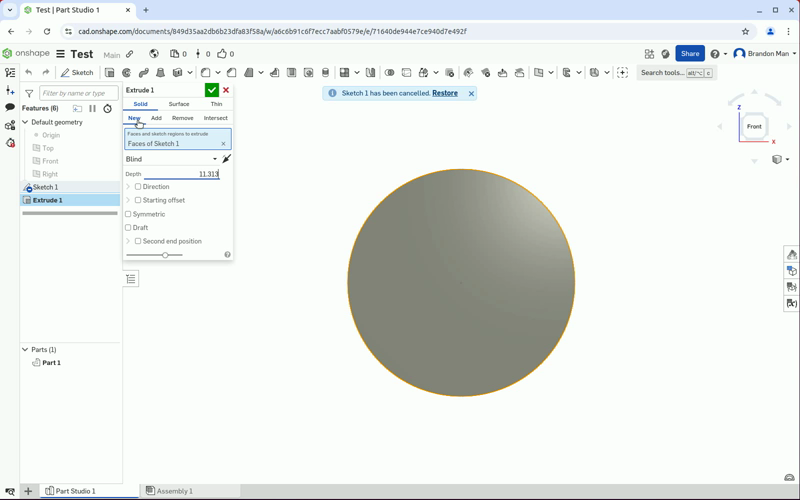
key(enter)
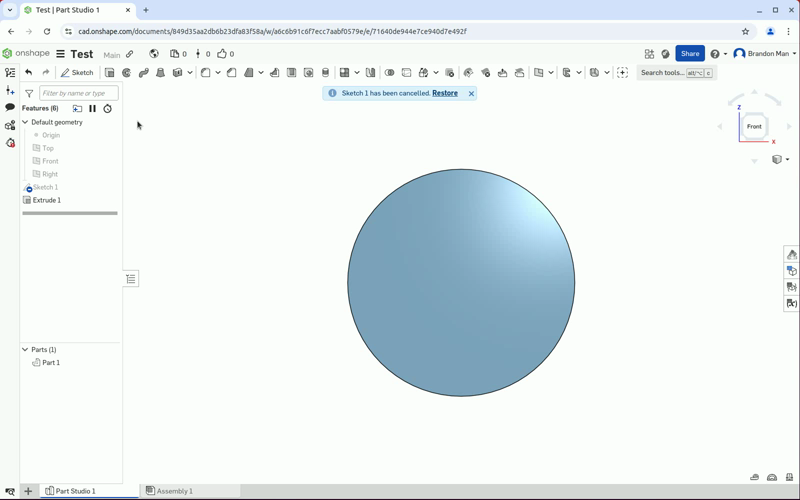
key(shift+h)
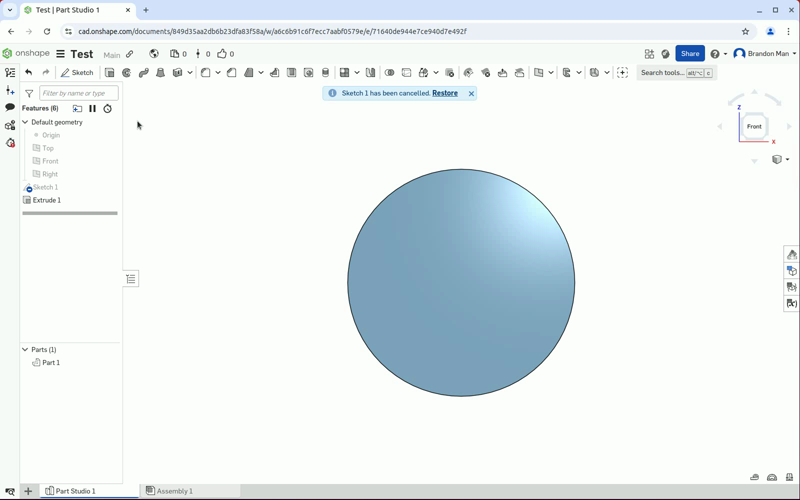
key(shift+h)
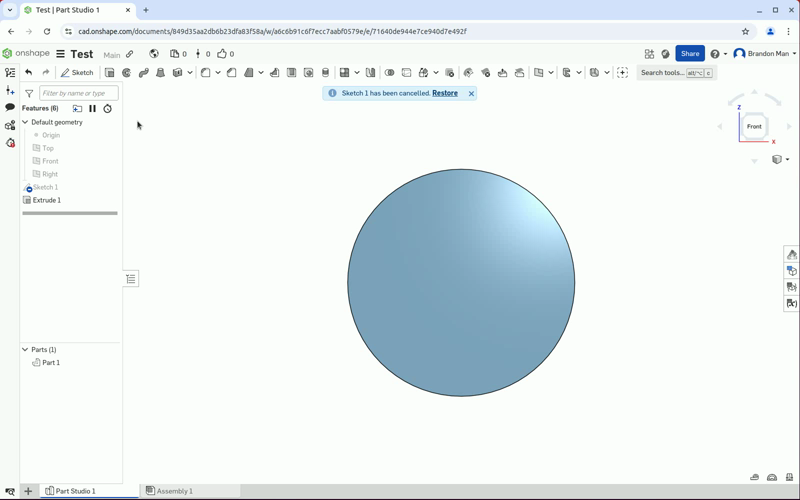
mouse_move(73, 189)
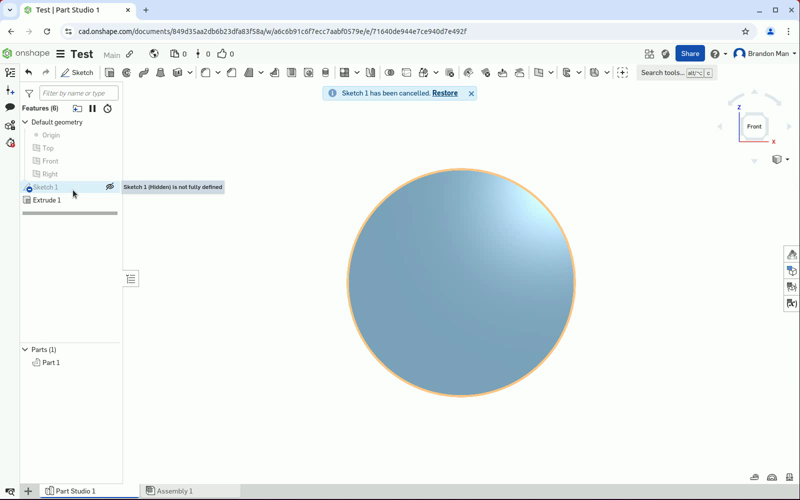
click(73, 189)
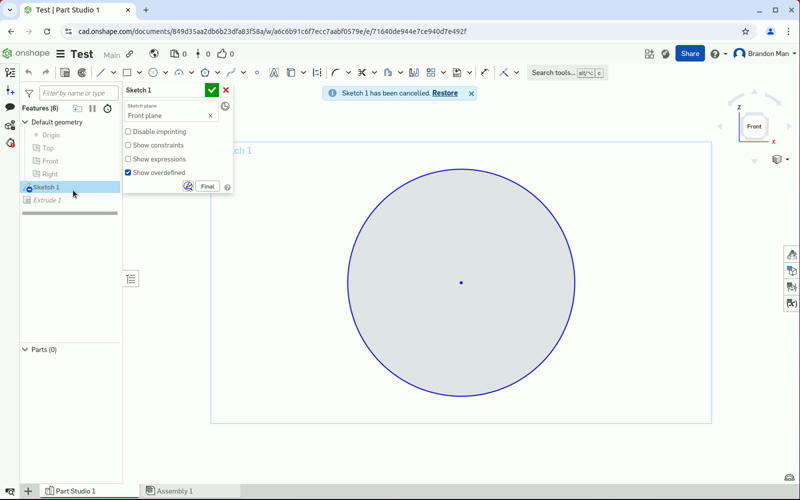
mouse_move(229, 92)
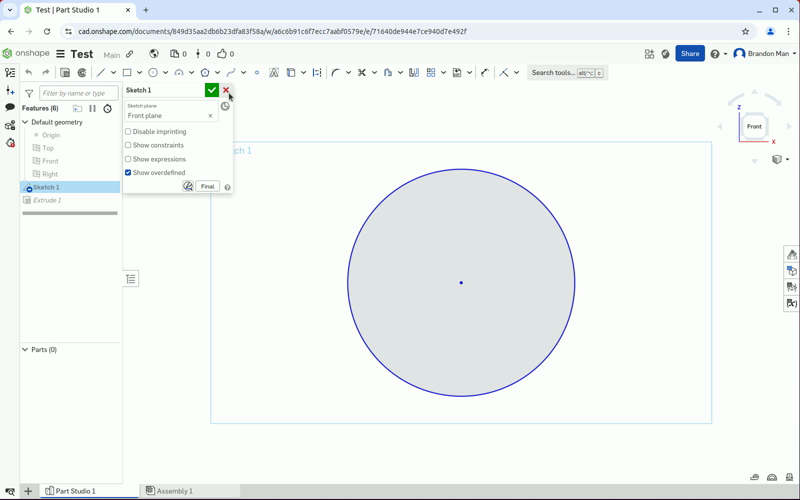
click(229, 92)
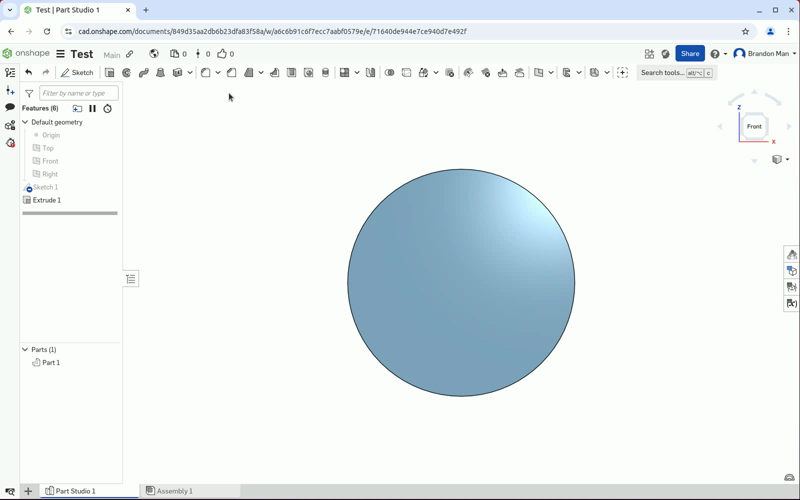
mouse_move(541, 75)
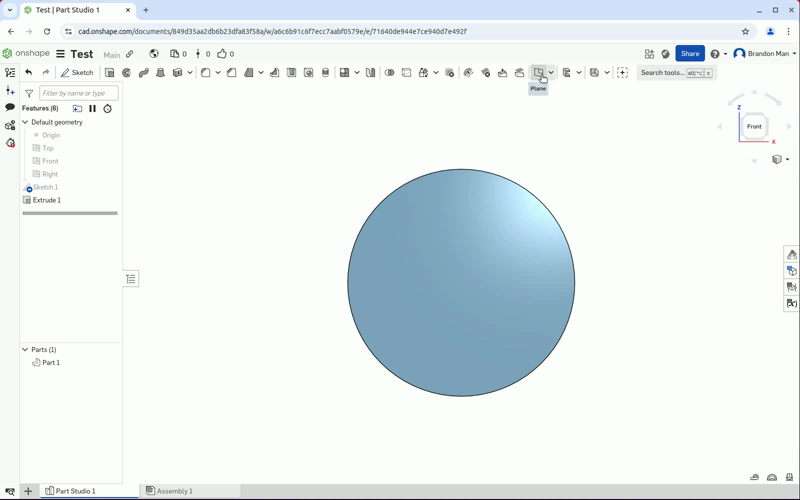
click(541, 75)
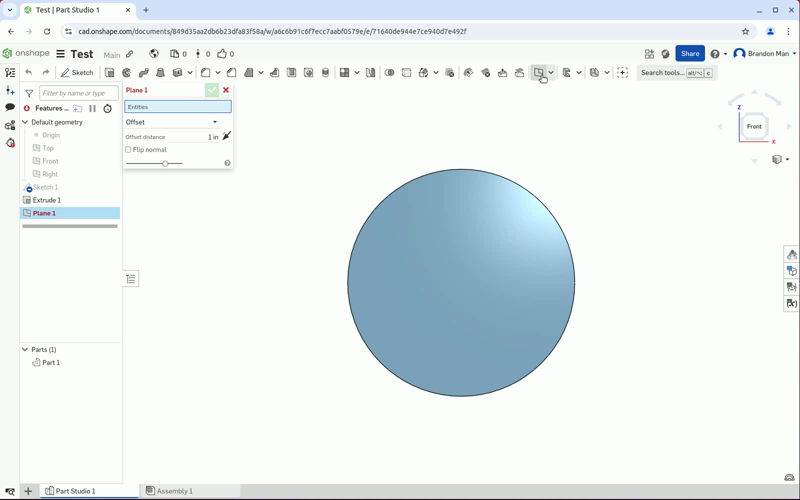
mouse_move(73, 163)
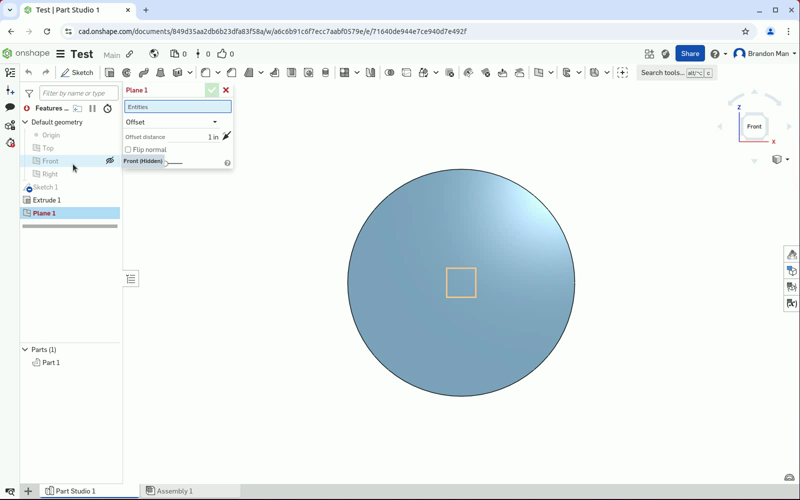
click(73, 163)
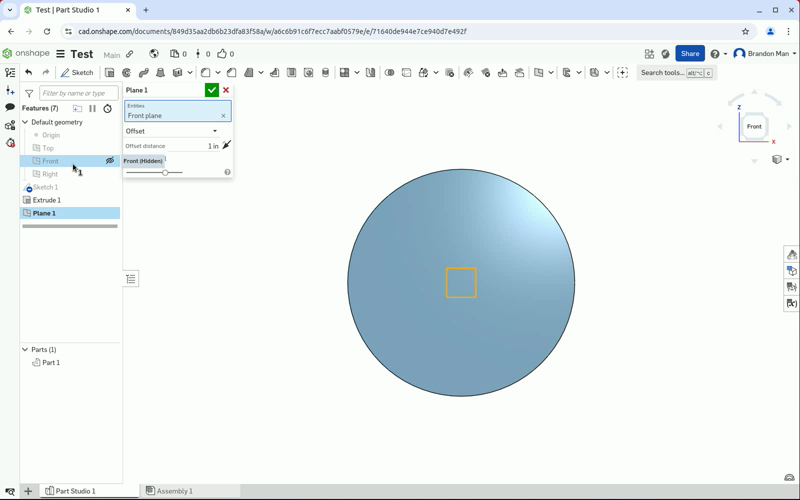
key(tab, 2)
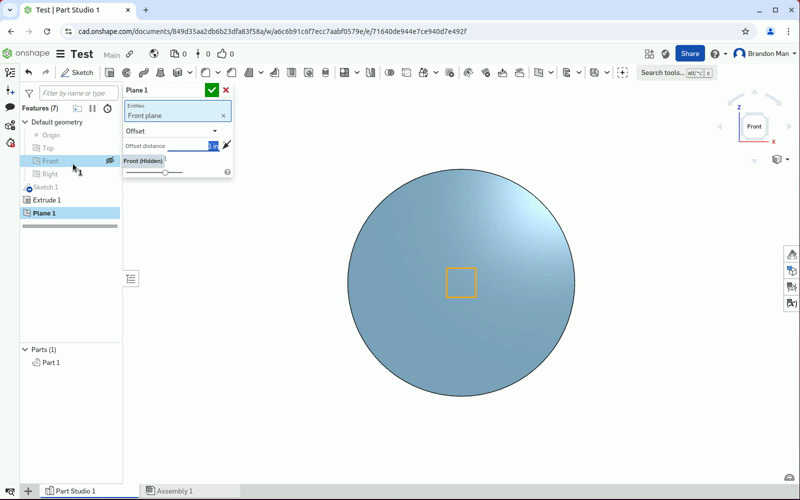
text(11.308)
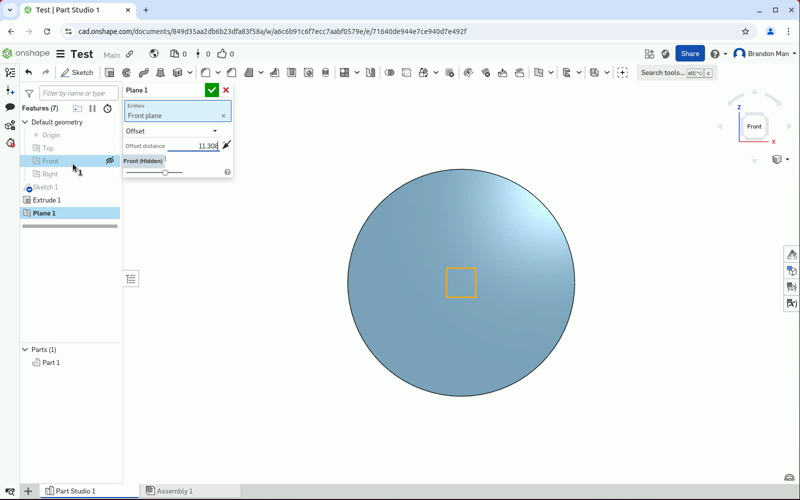
key(enter, 2)
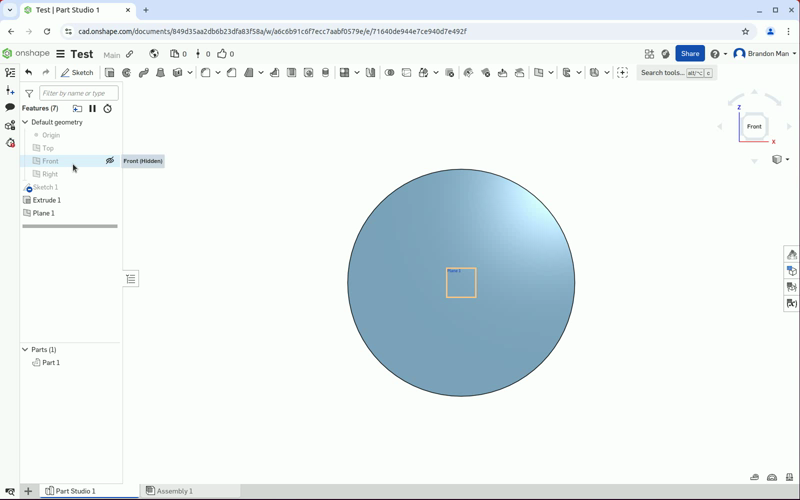
key(shift+s)
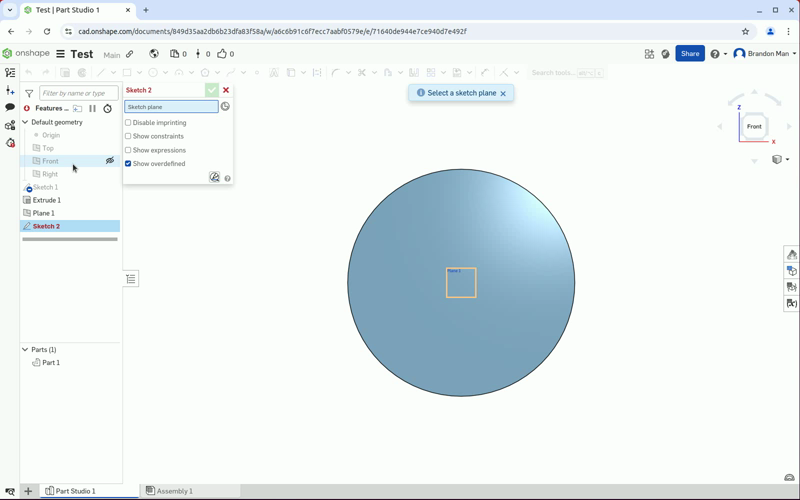
mouse_move(73, 215)
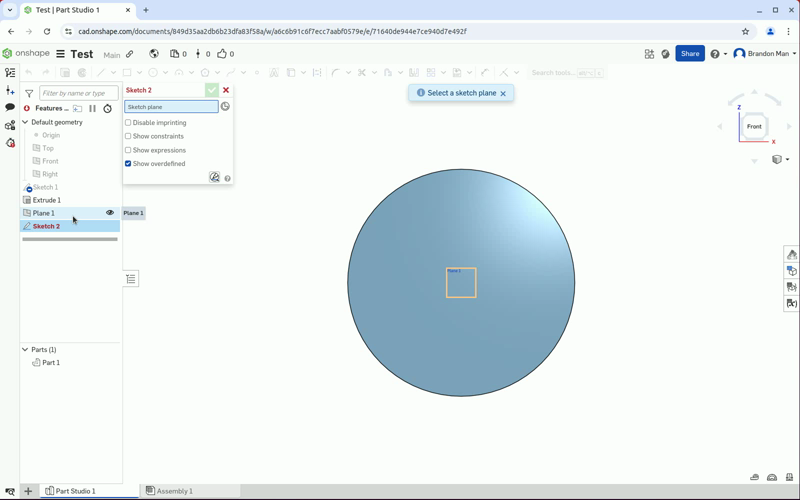
click(73, 215)
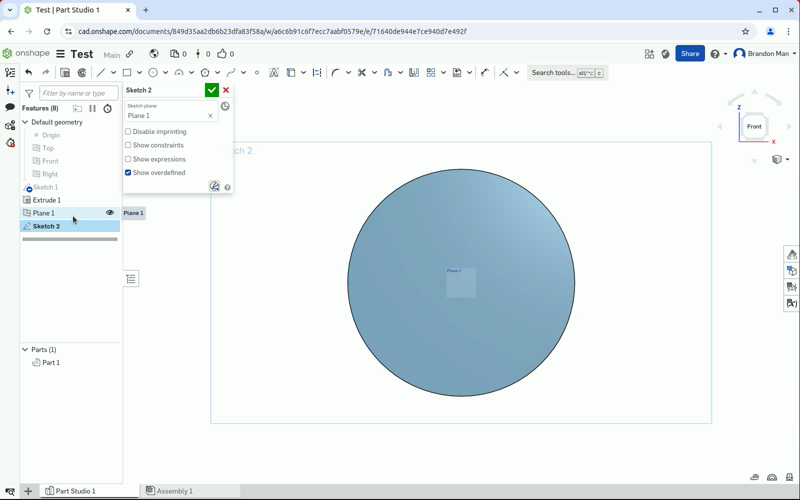
mouse_move(73, 352)
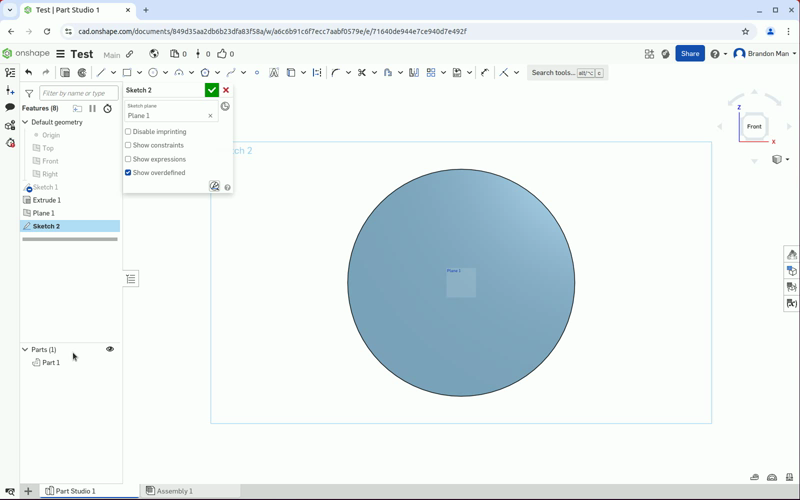
key(y)
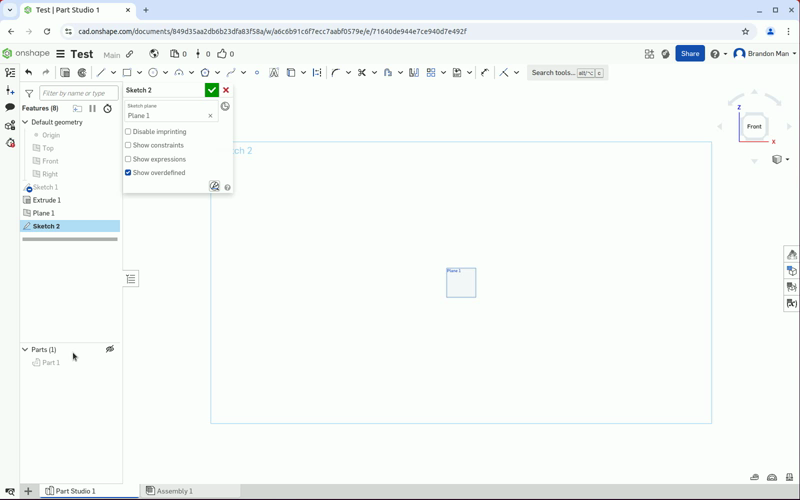
key(c)
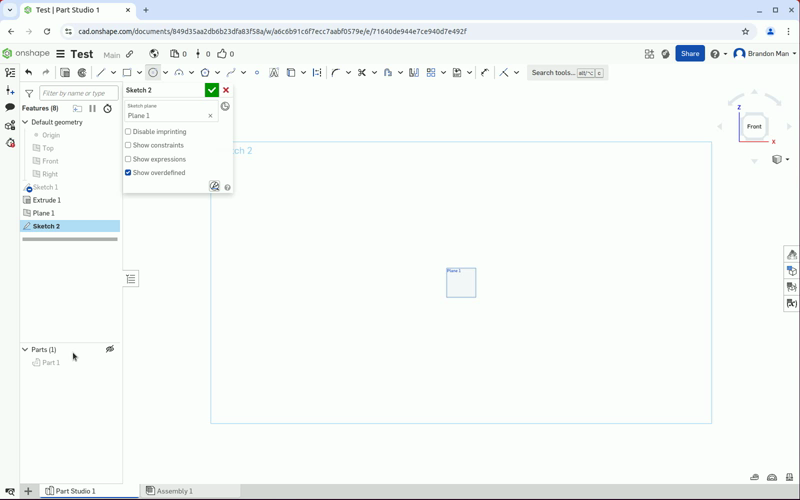
key_down(shift)
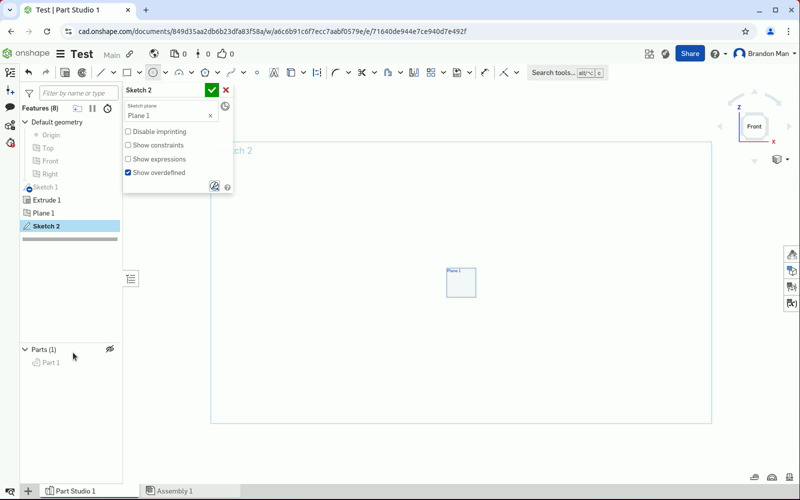
mouse_move(460, 282)
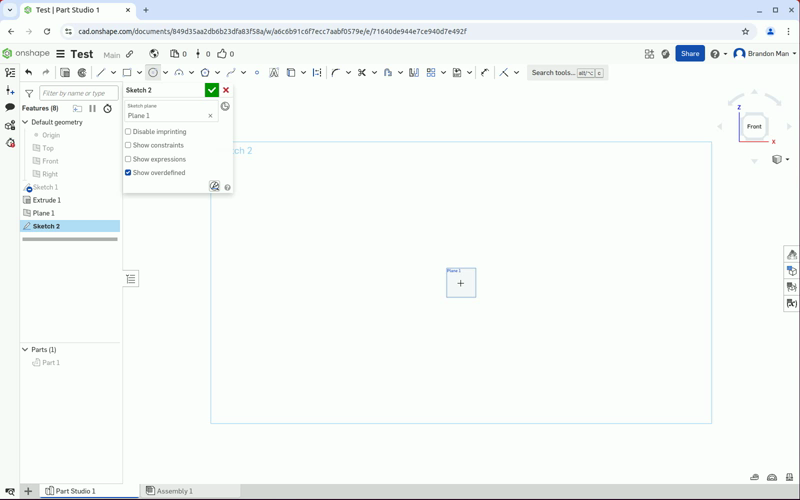
click(460, 282)
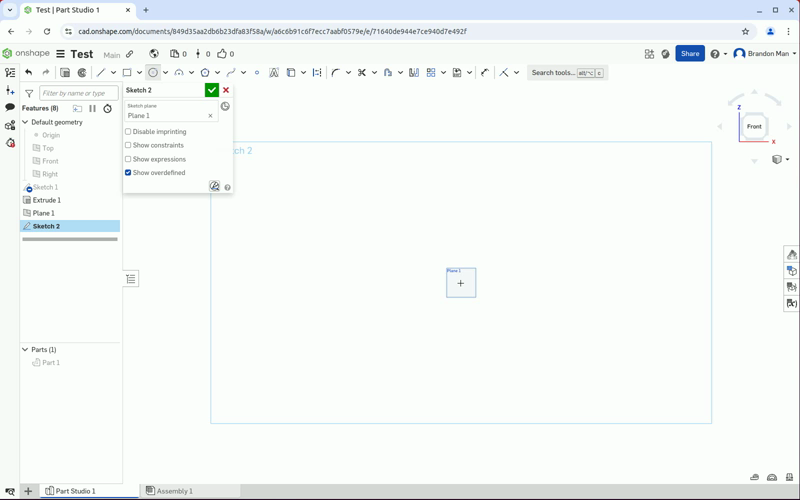
key_up(shift)
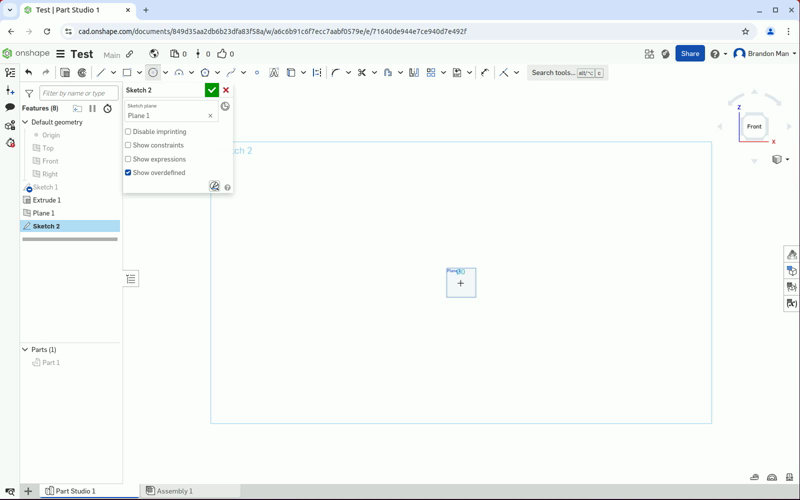
mouse_move(532, 282)
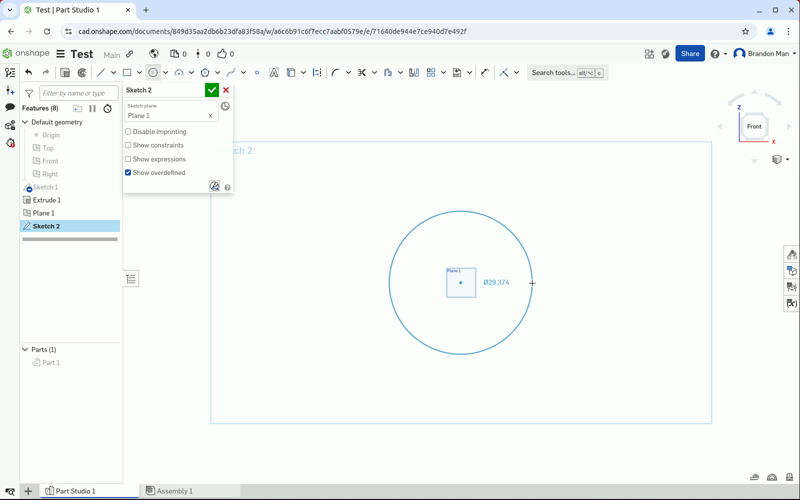
click(532, 282)
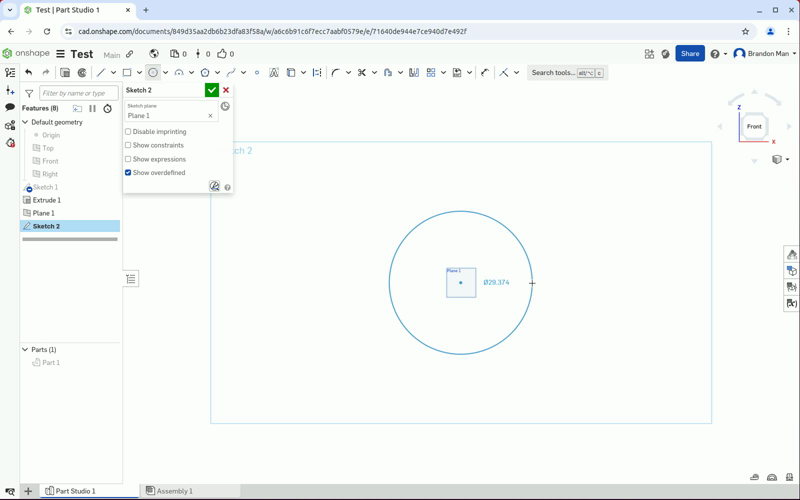
key(esc)
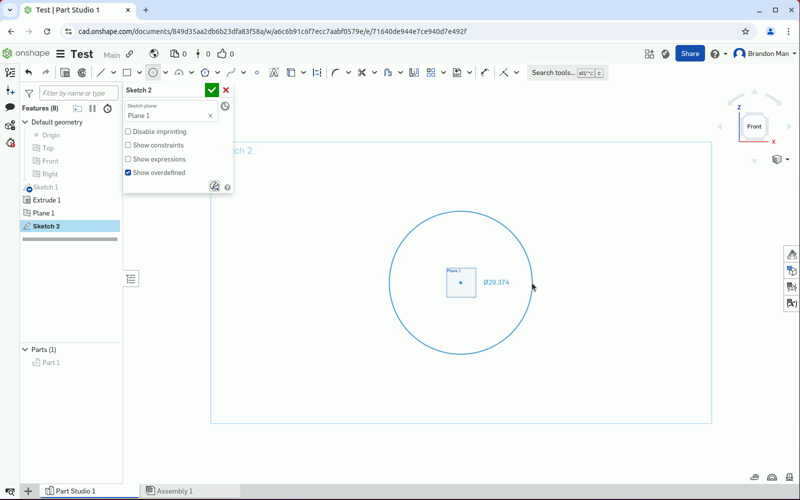
mouse_move(448, 237)
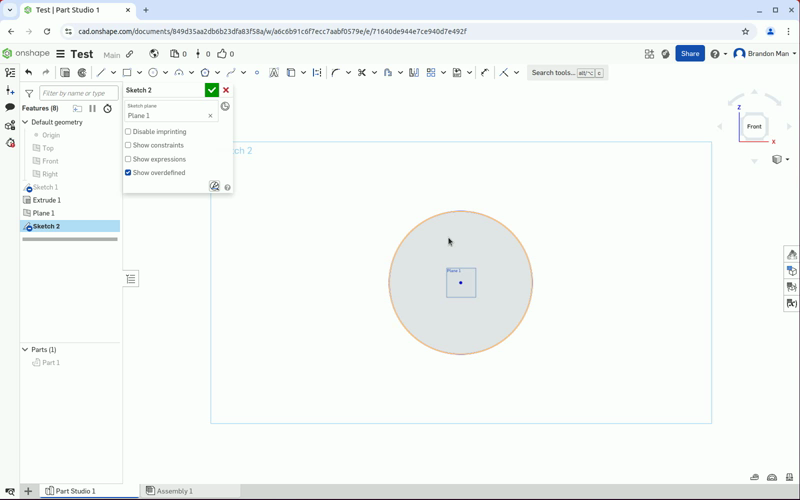
click(448, 237)
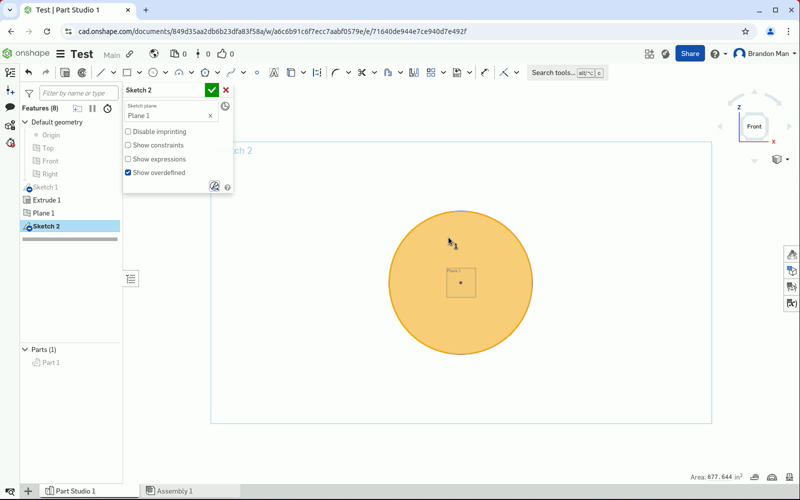
mouse_move(73, 352)
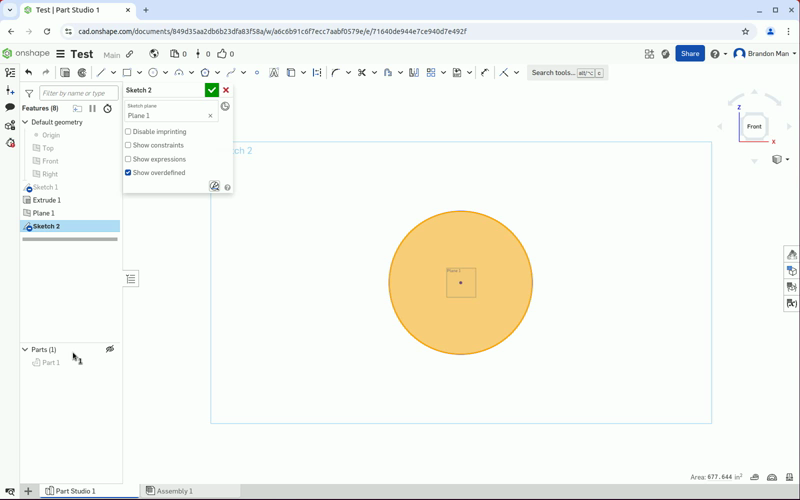
key(shift+y)
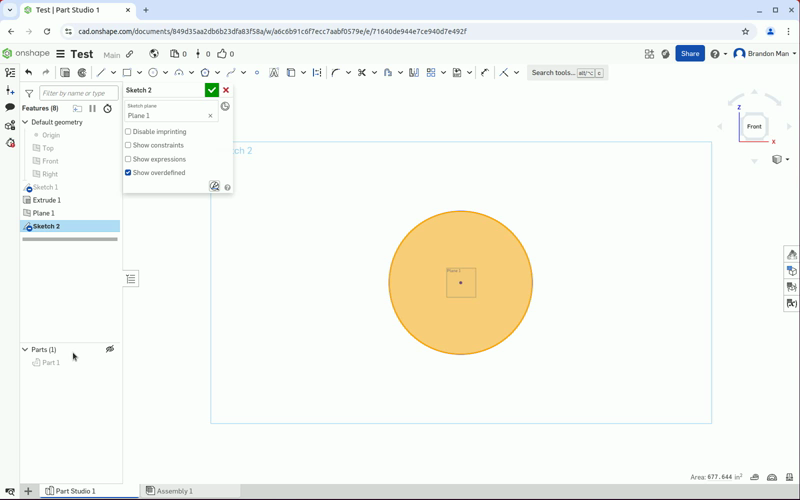
key(shift+e)
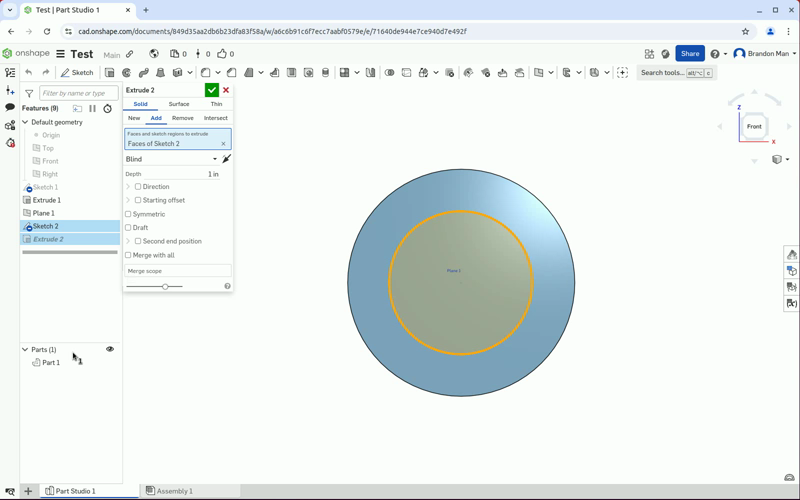
mouse_move(143, 106)
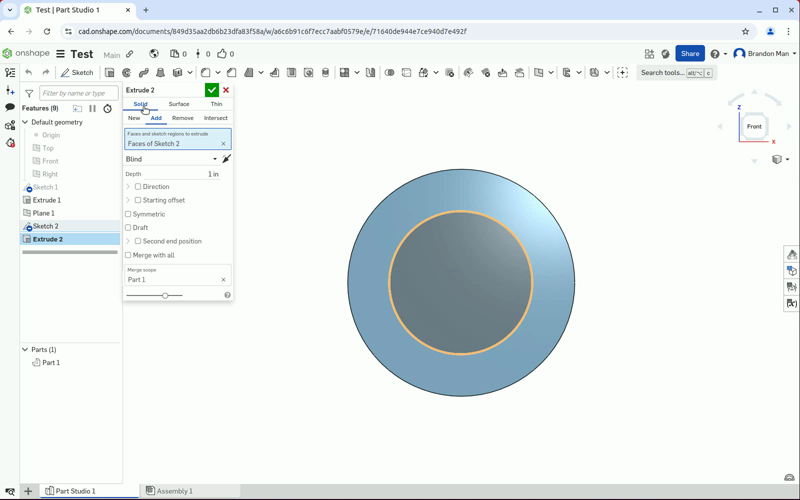
click(143, 106)
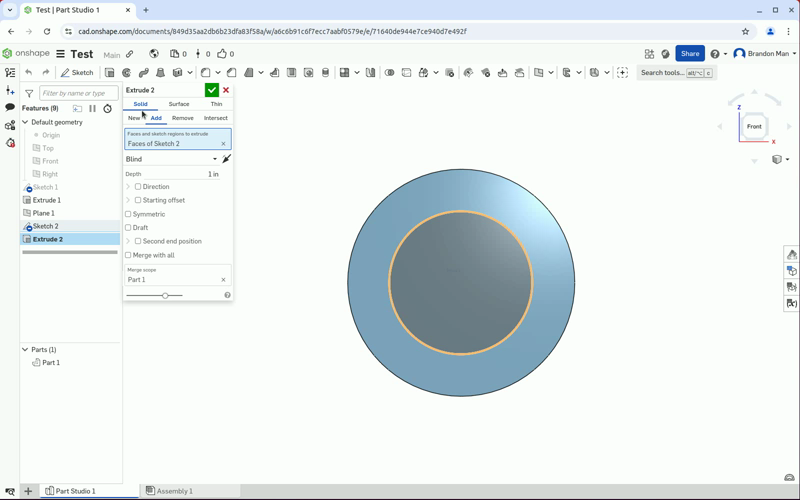
mouse_move(137, 120)
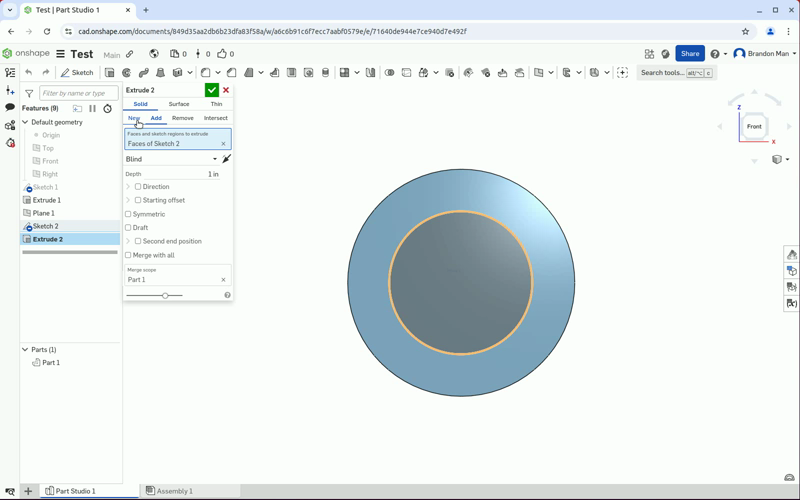
click(137, 120)
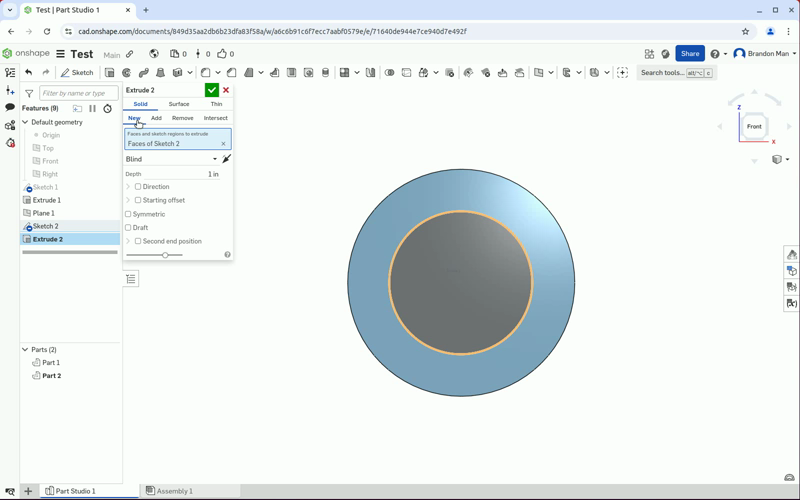
key(tab, 4)
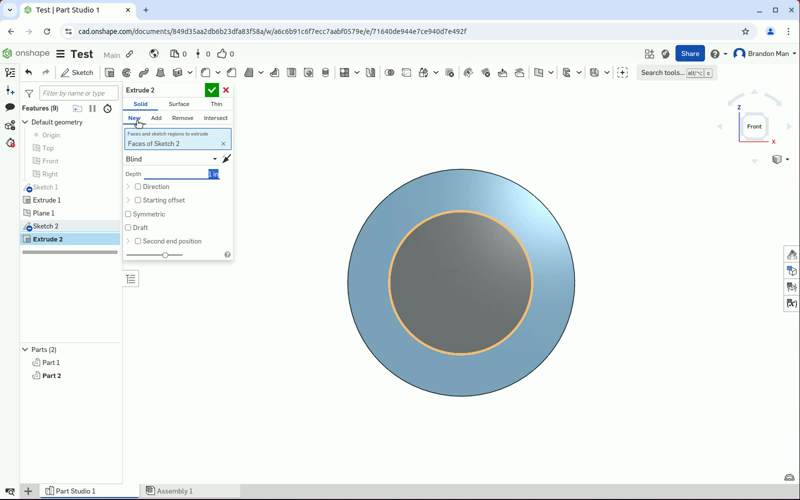
text(11.313)
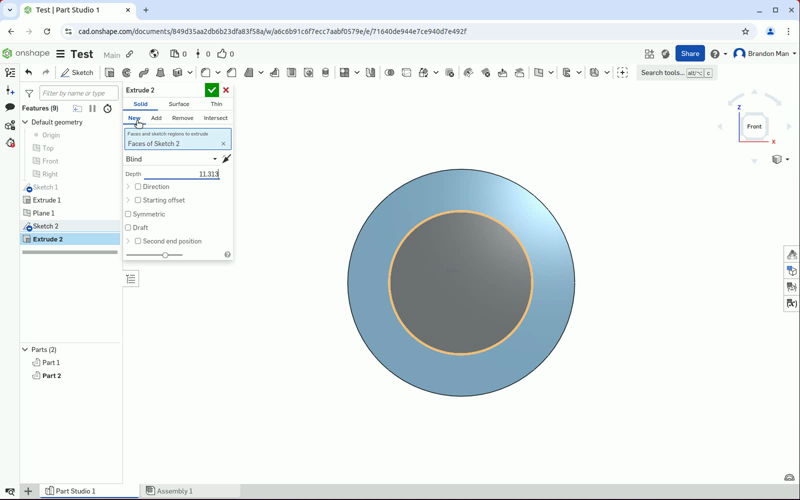
key(enter)
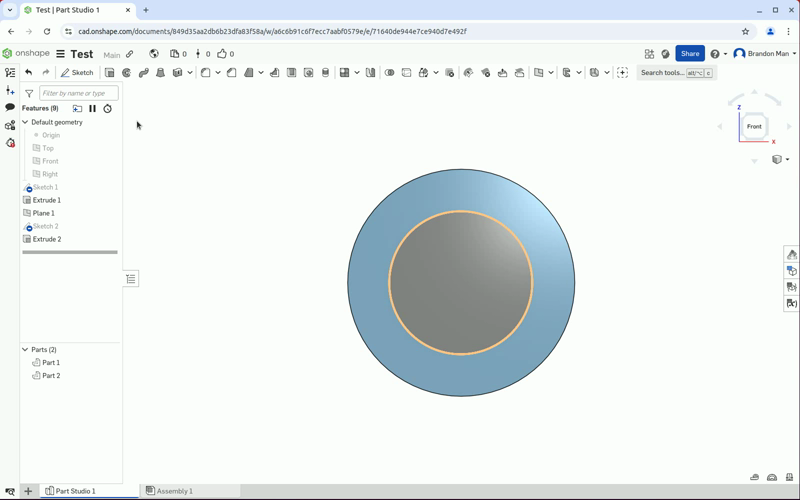
key(shift+h)
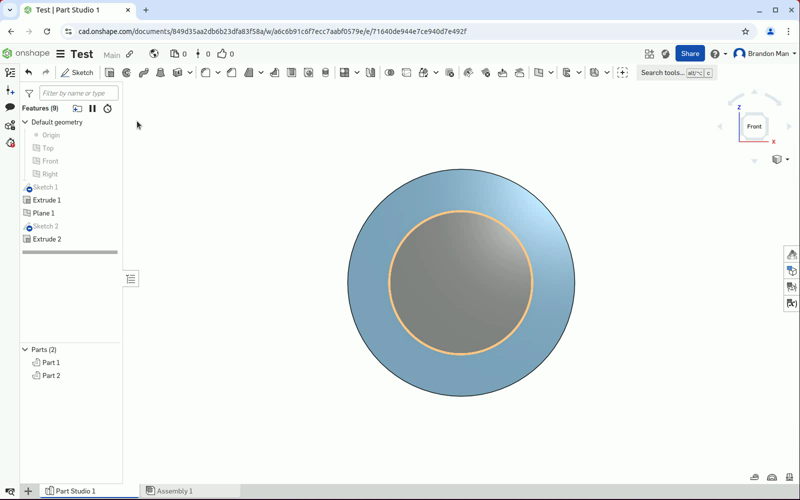
key(shift+h)
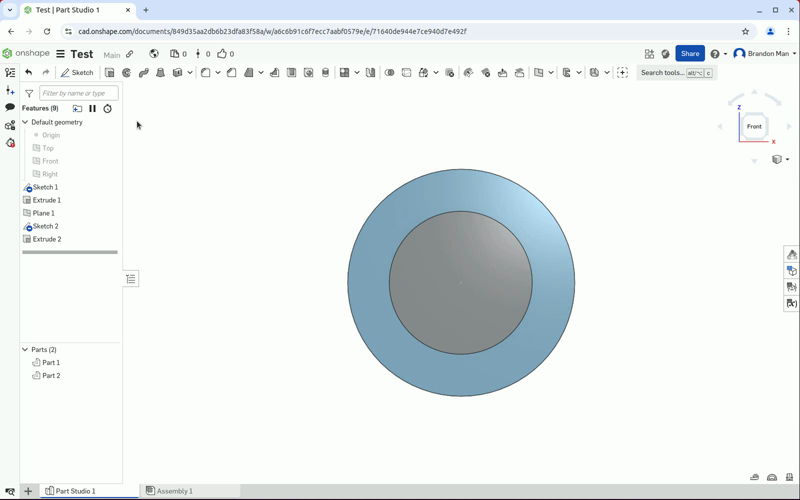
key(shift+7)
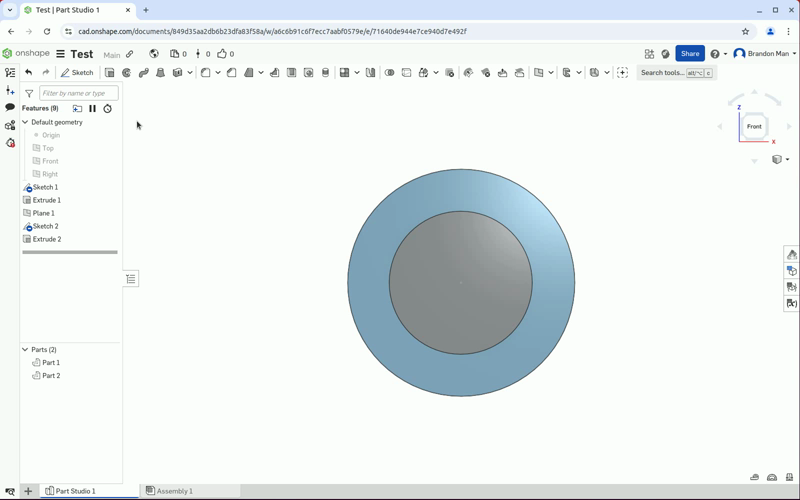
key(left, 2)
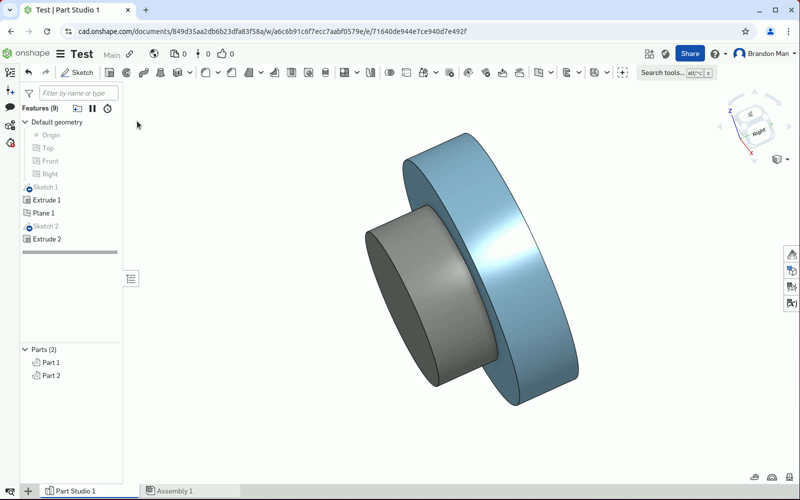
key(down, 2)
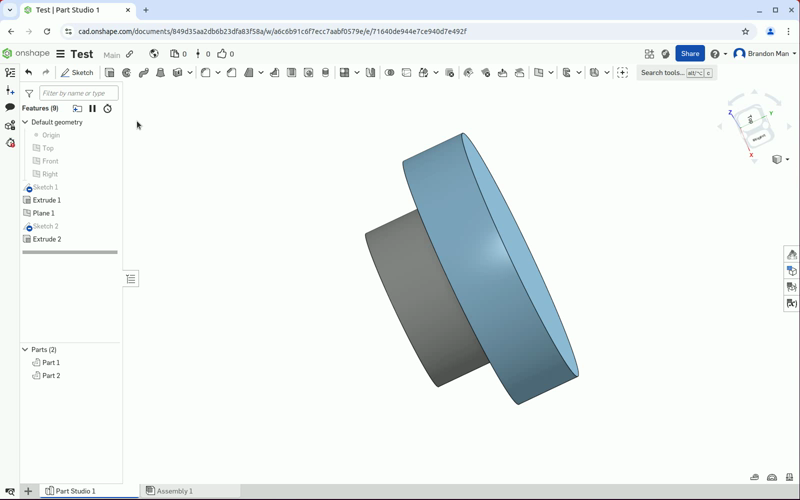
key(up, 2)
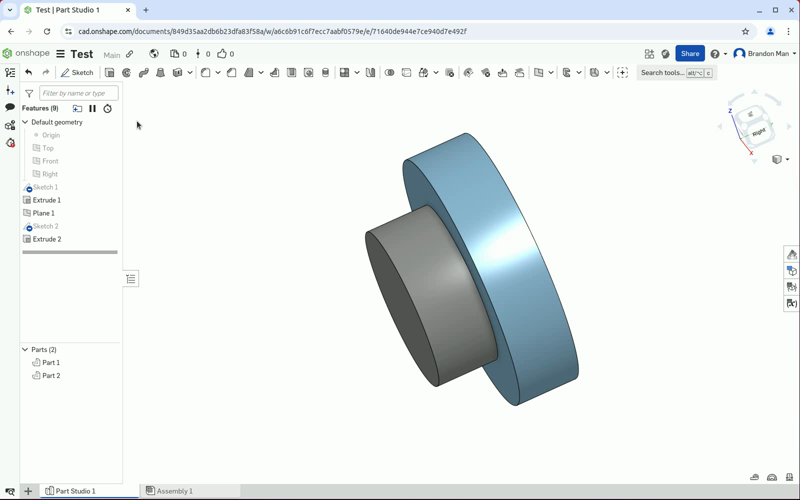
key(right, 2)
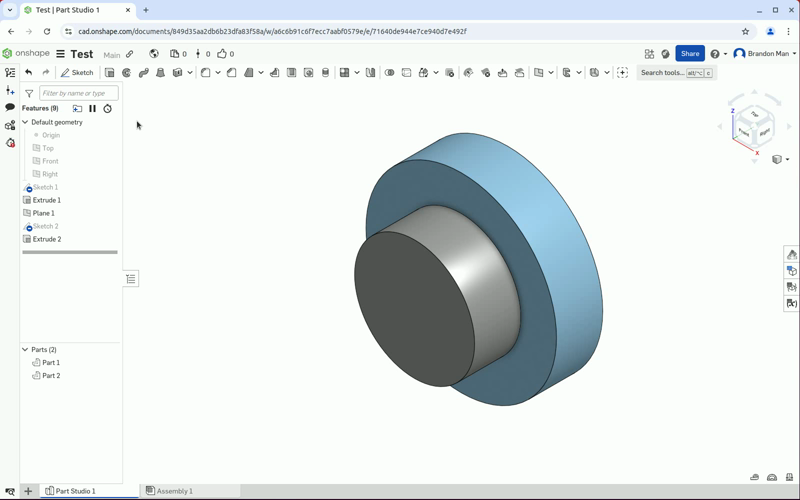
mouse_move(73, 189)
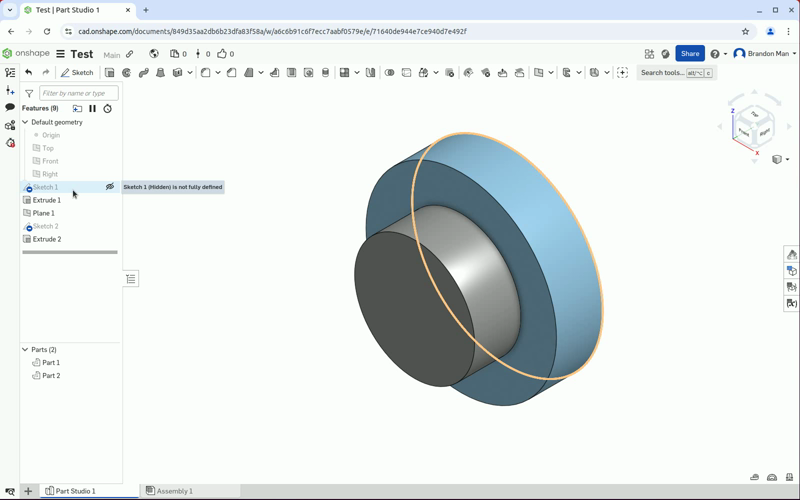
click(73, 189)